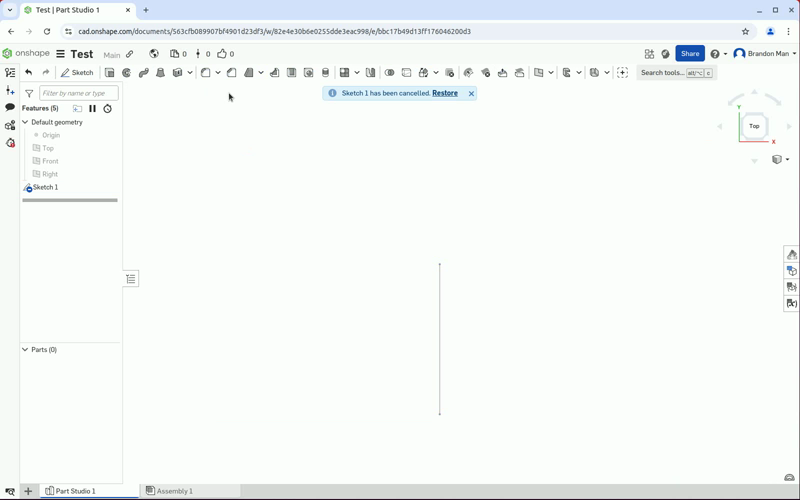
key(shift+h)
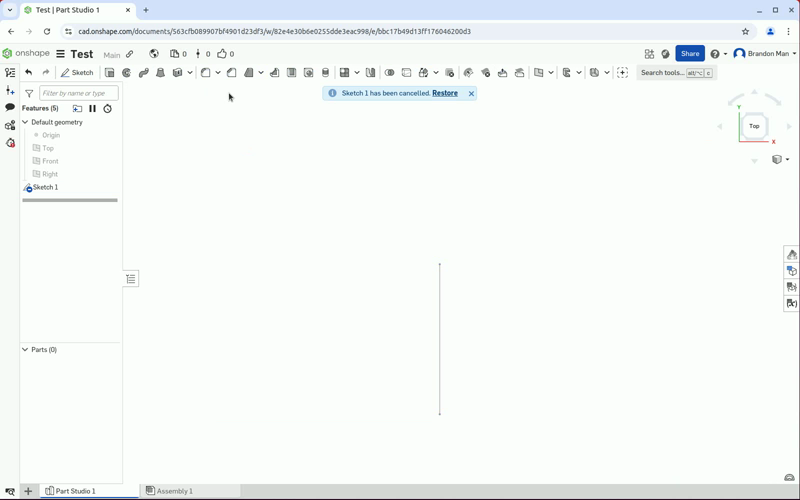
key(shift+s)
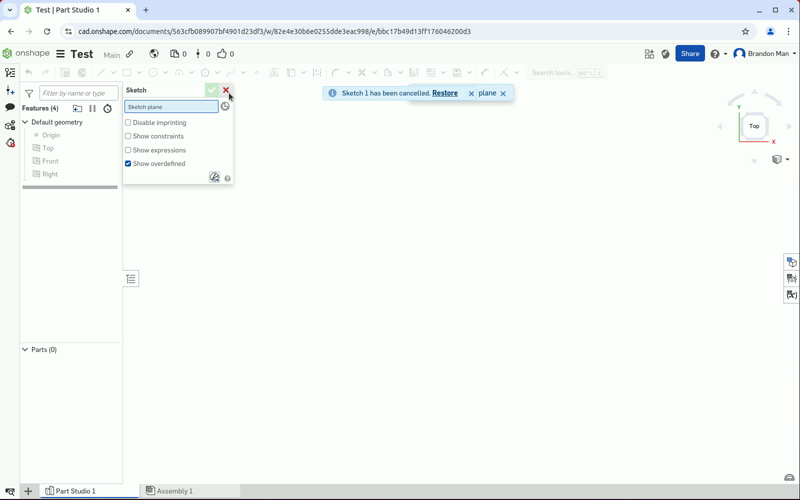
mouse_move(73, 150)
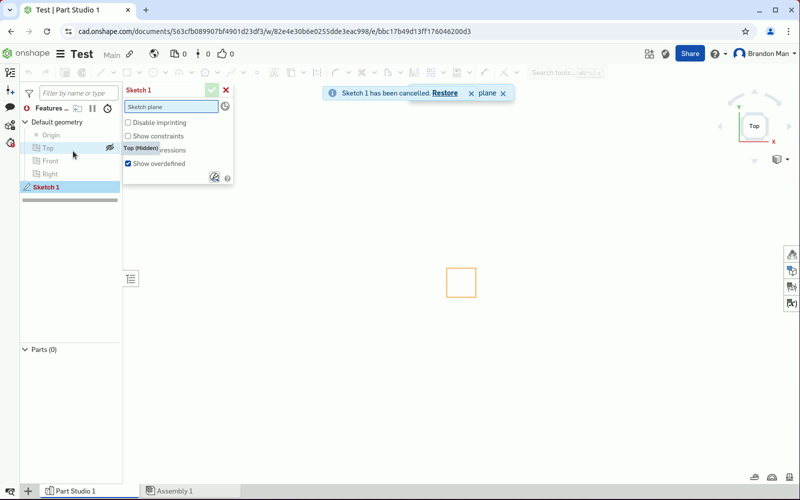
click(73, 150)
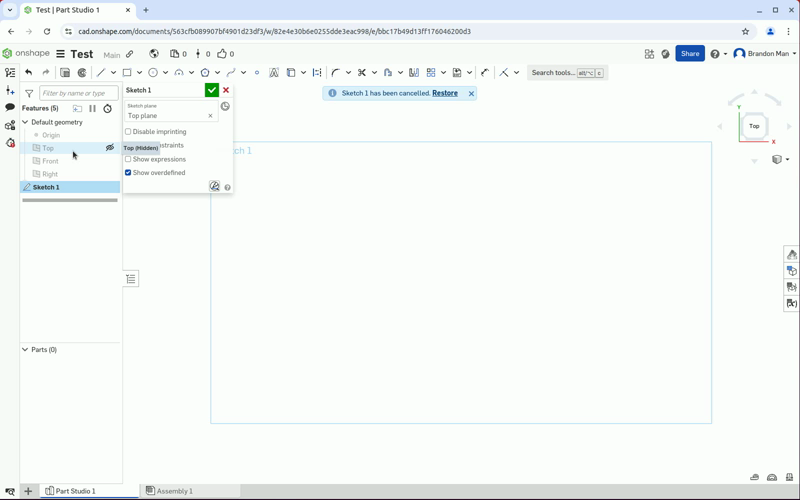
mouse_move(73, 352)
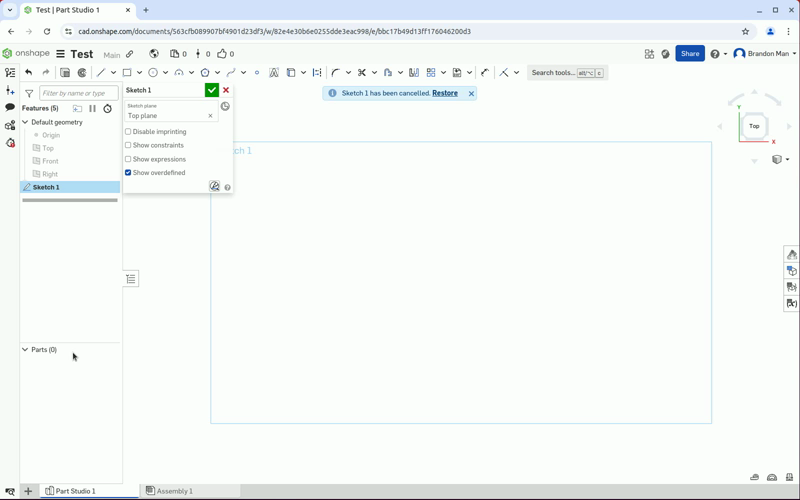
key(y)
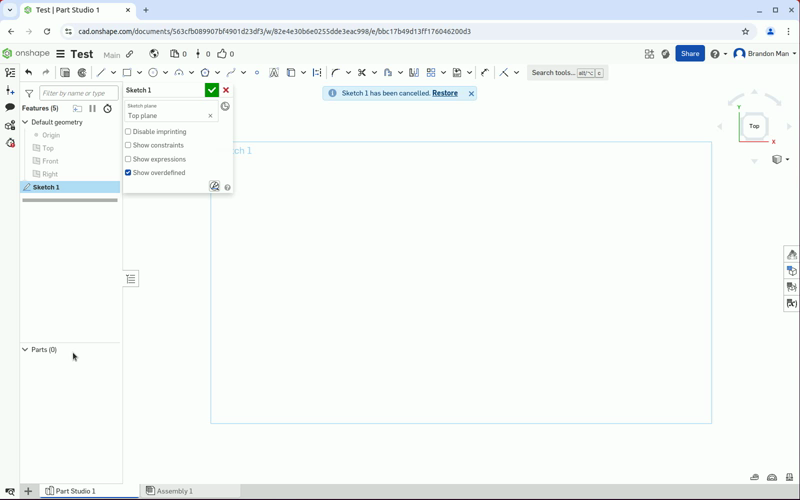
key(c)
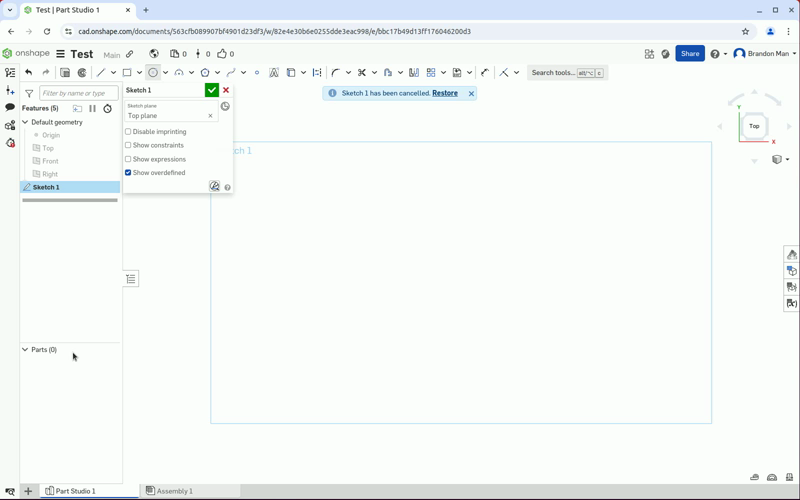
key_down(shift)
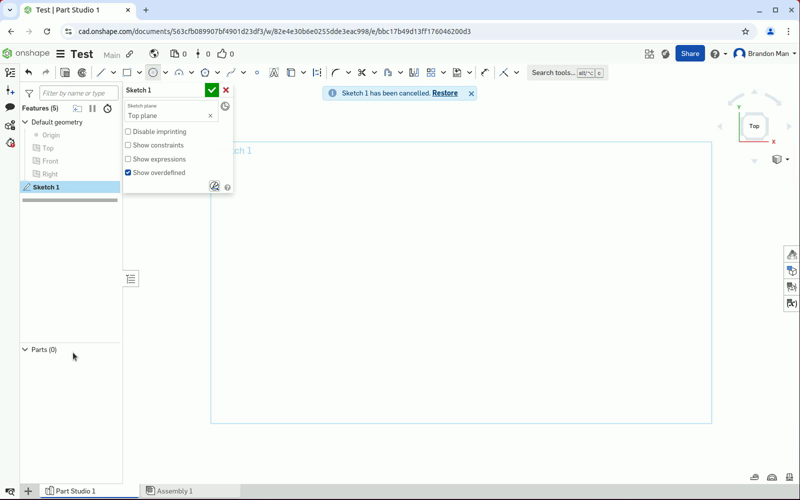
mouse_move(461, 282)
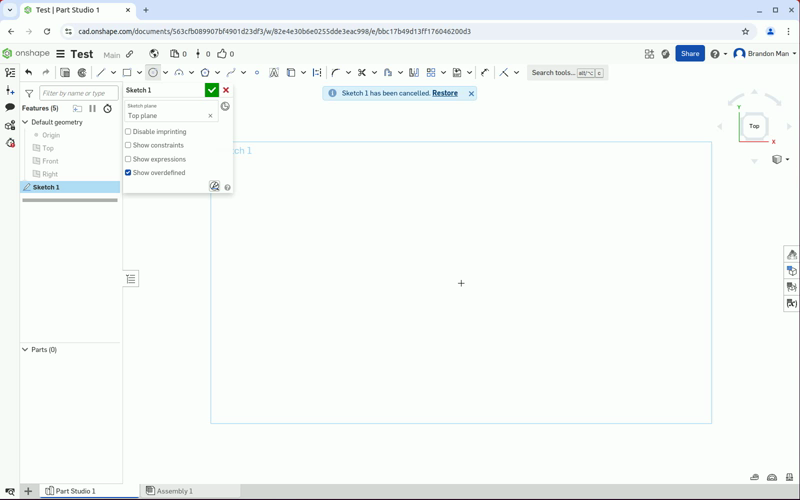
click(461, 282)
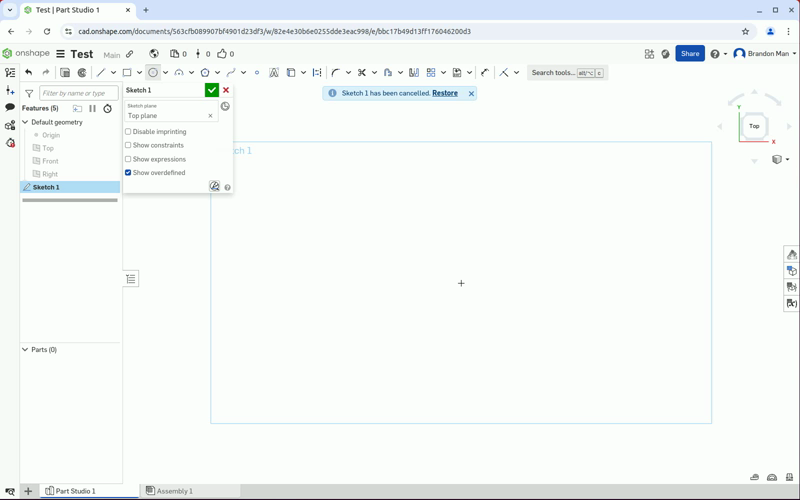
key_up(shift)
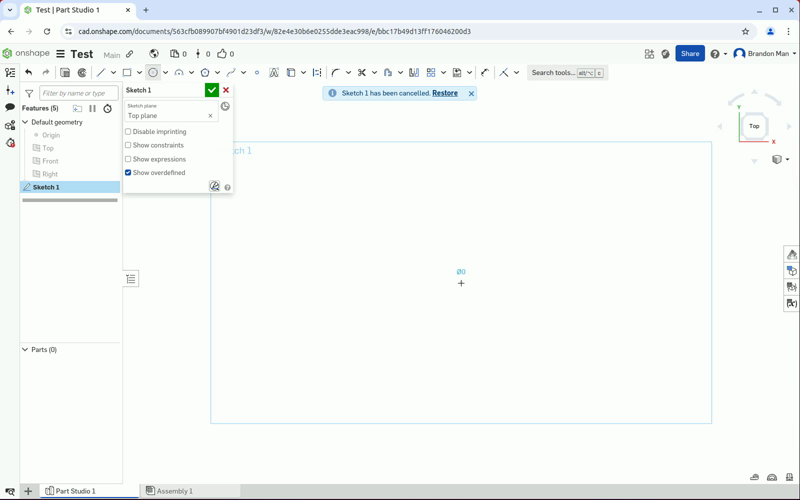
mouse_move(574, 282)
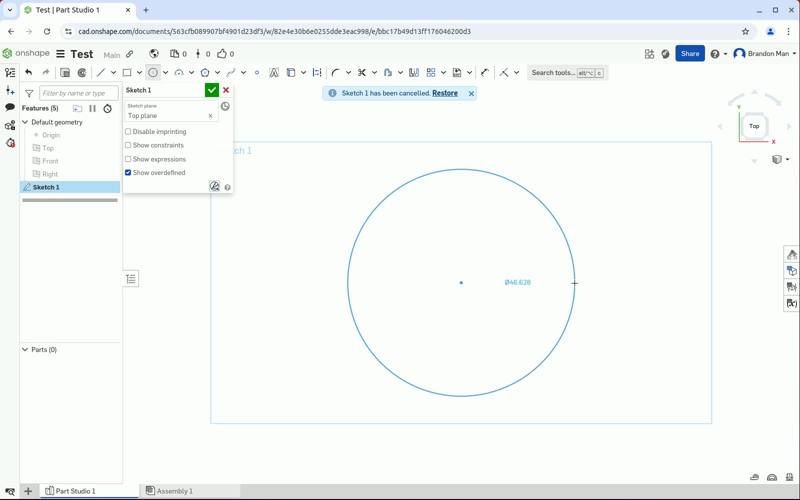
click(574, 282)
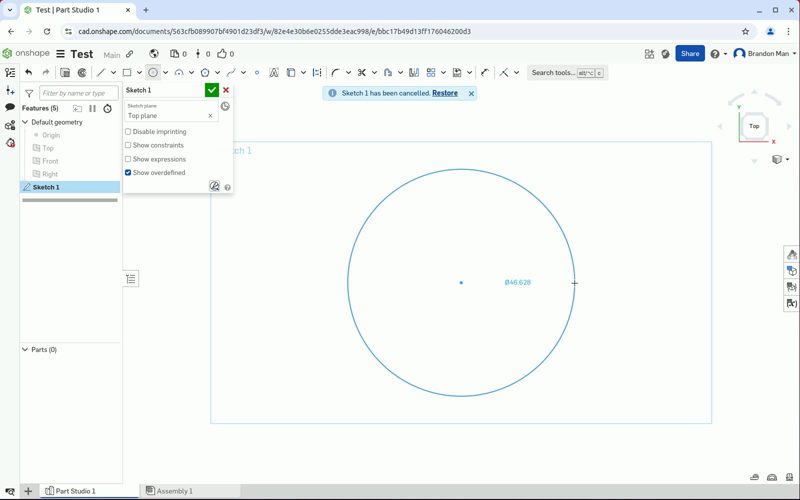
key(esc)
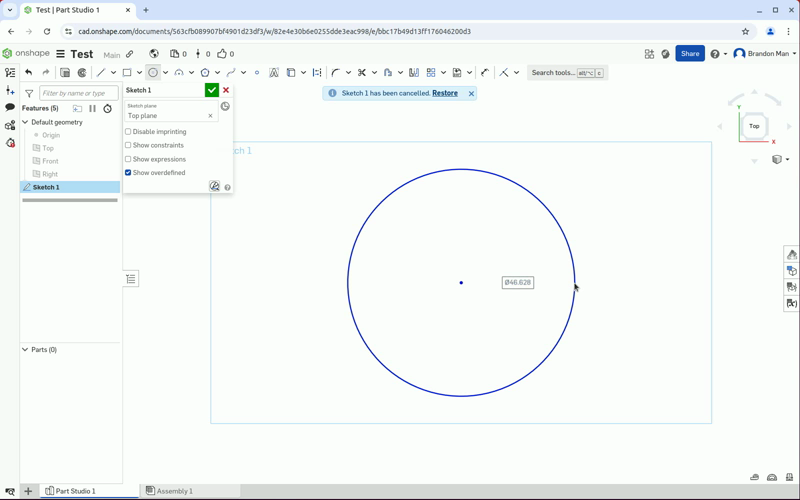
mouse_move(433, 259)
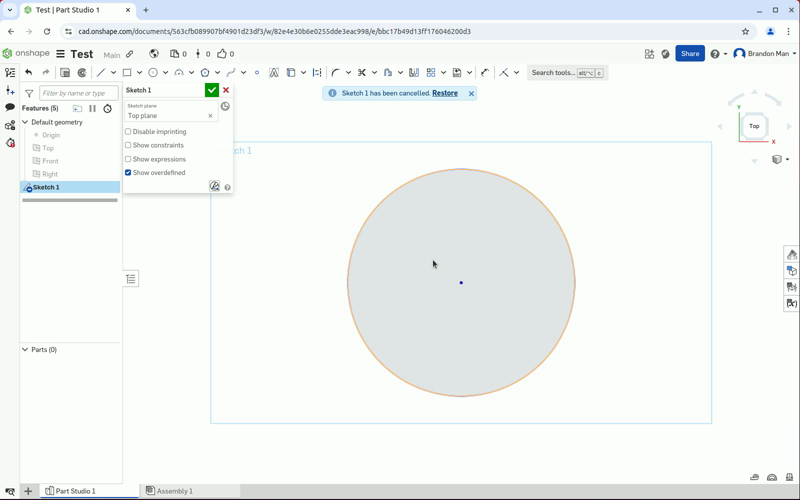
click(433, 259)
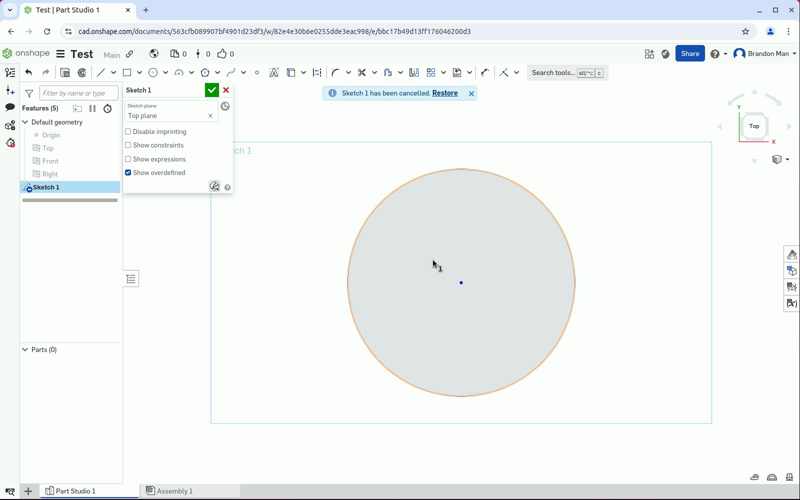
mouse_move(73, 352)
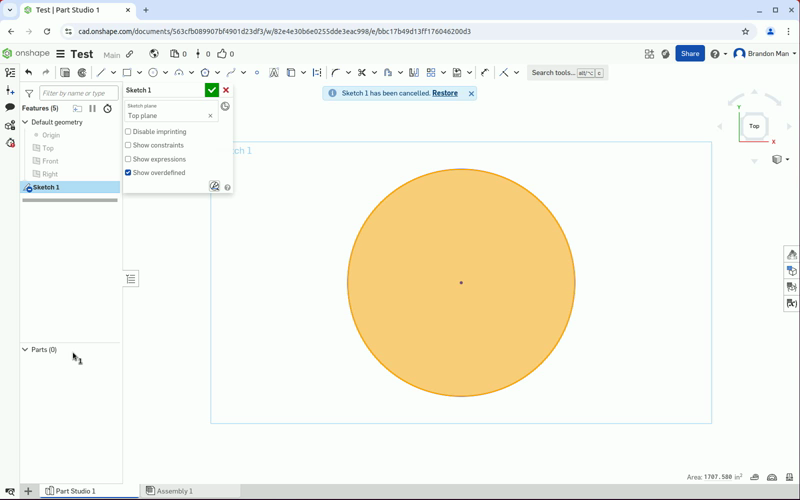
key(shift+y)
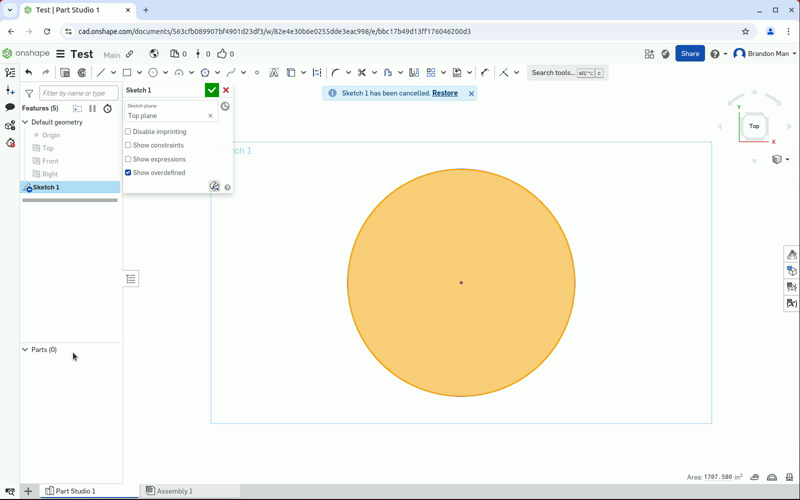
key(shift+e)
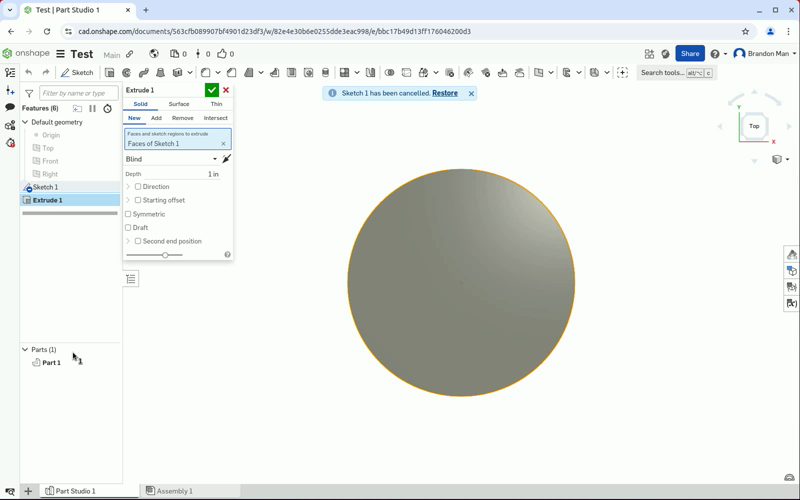
mouse_move(143, 106)
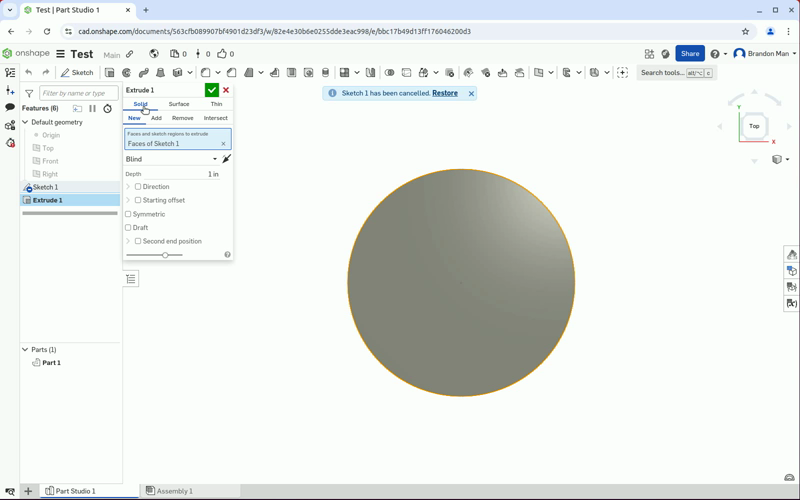
click(143, 106)
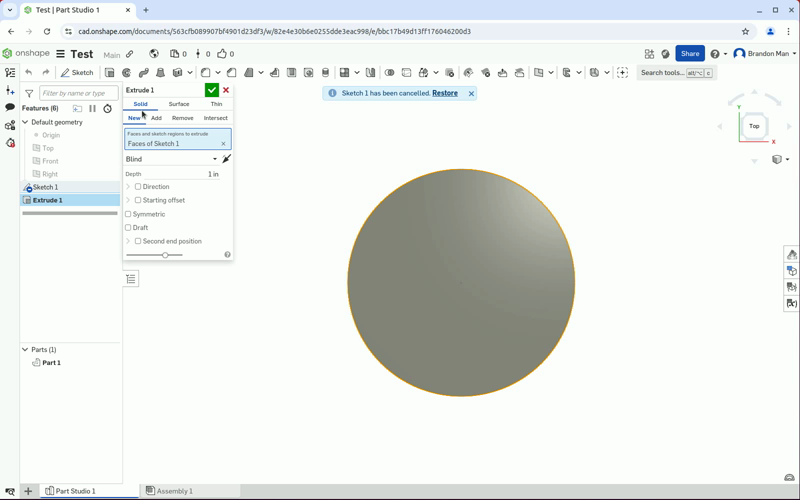
mouse_move(137, 120)
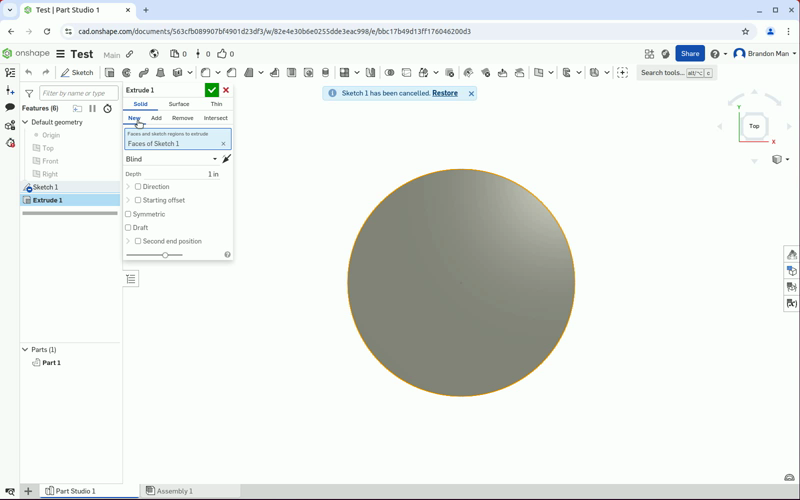
click(137, 120)
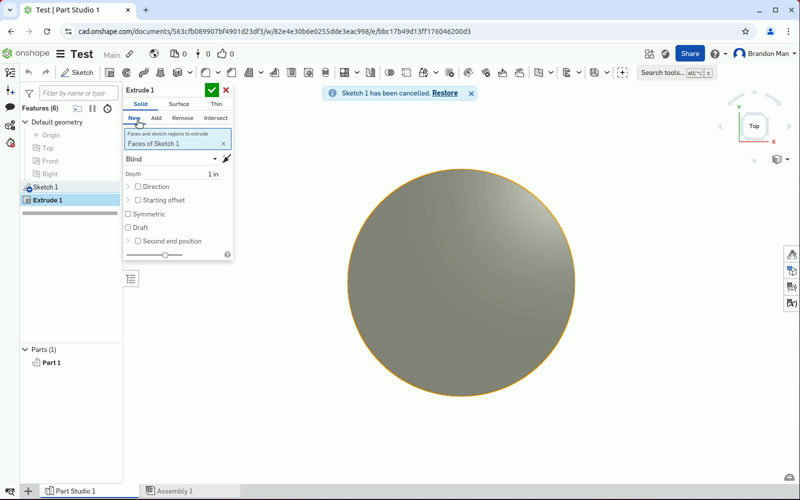
key(tab, 4)
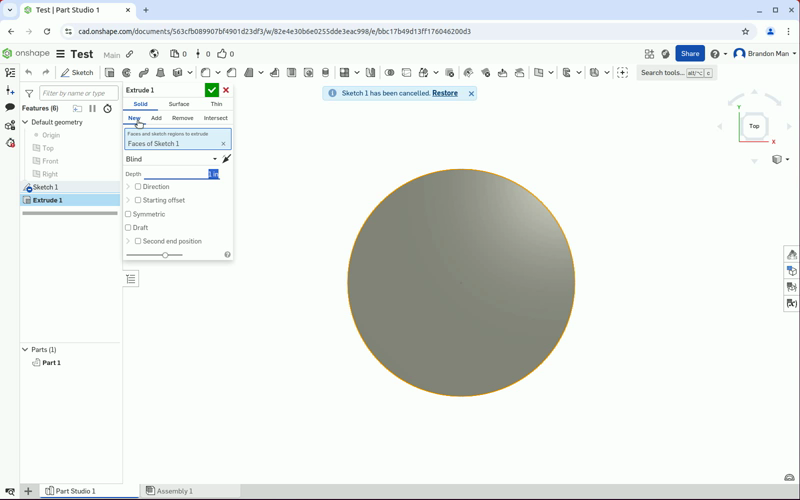
text(5.536)
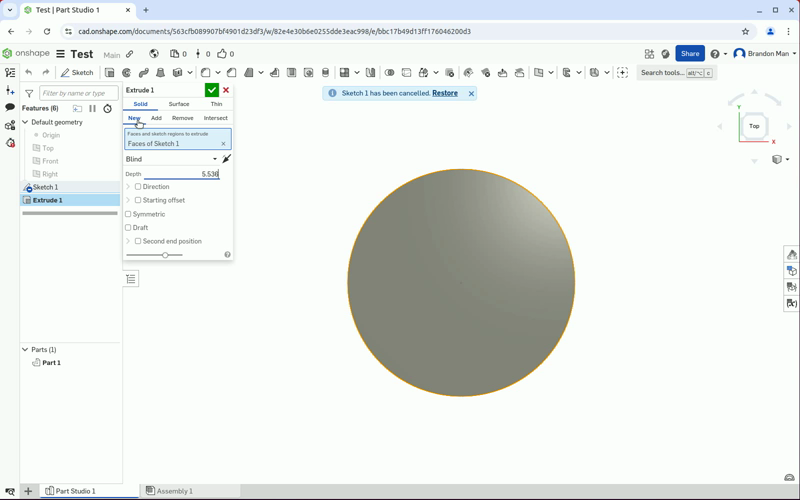
key(enter)
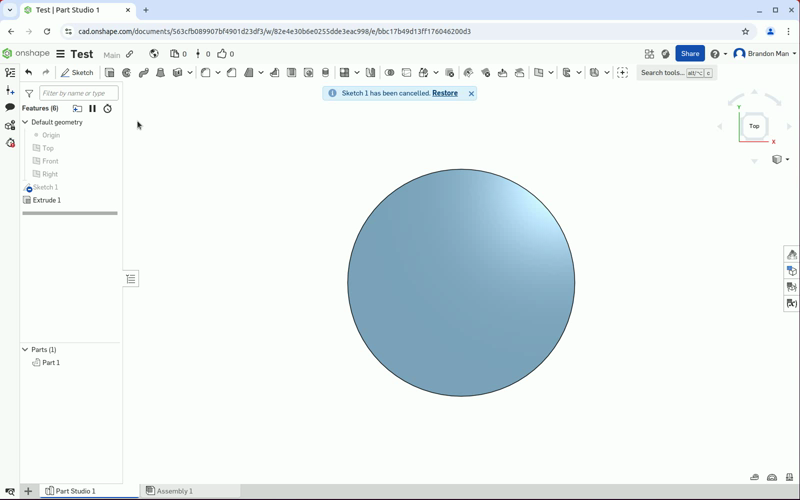
key(shift+h)
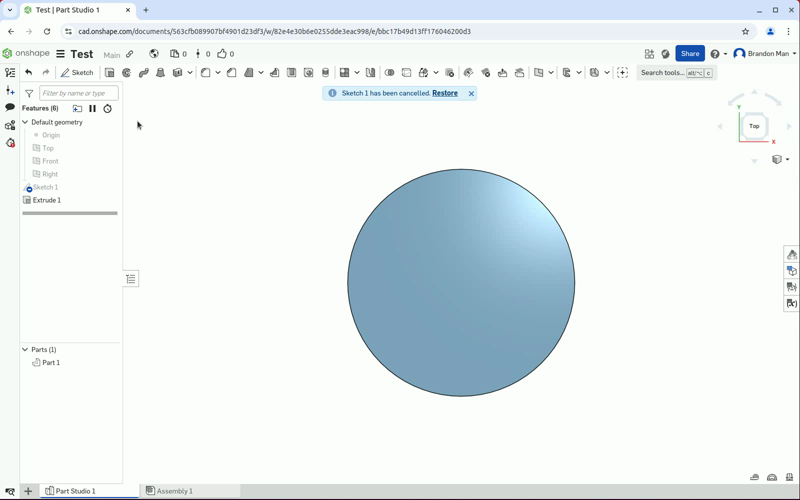
key(shift+h)
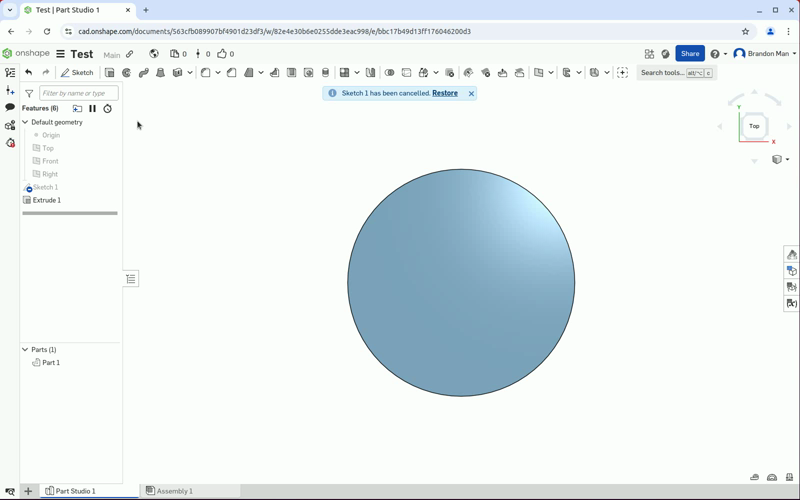
mouse_move(73, 189)
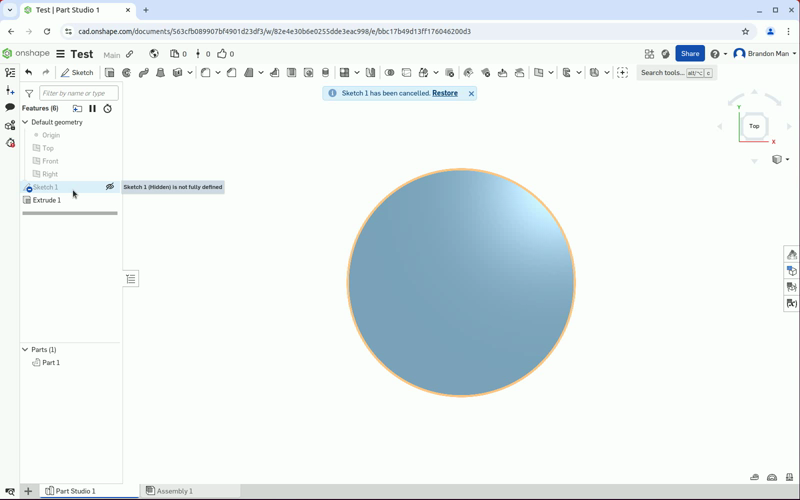
click(73, 189)
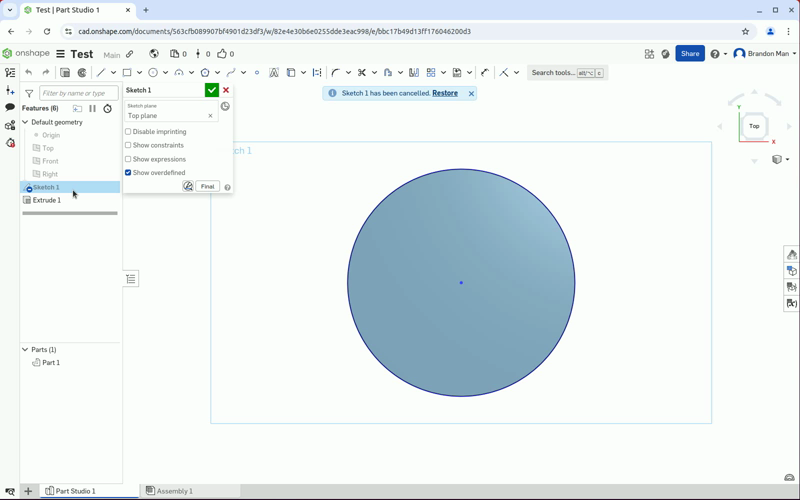
mouse_move(229, 92)
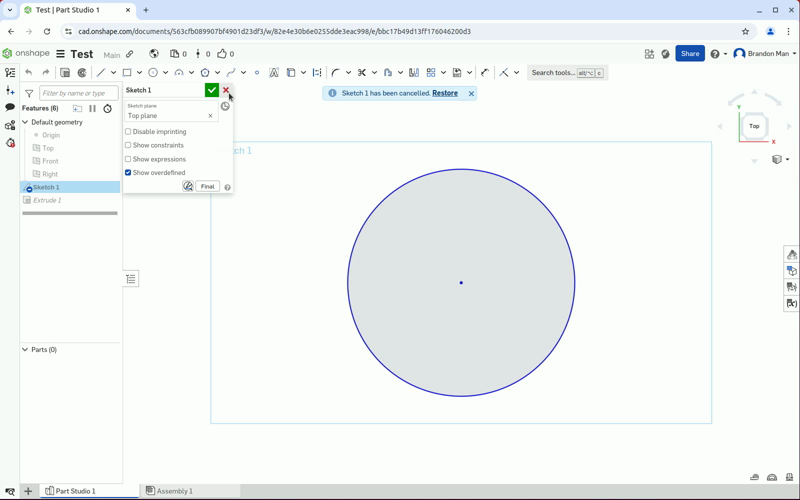
click(229, 92)
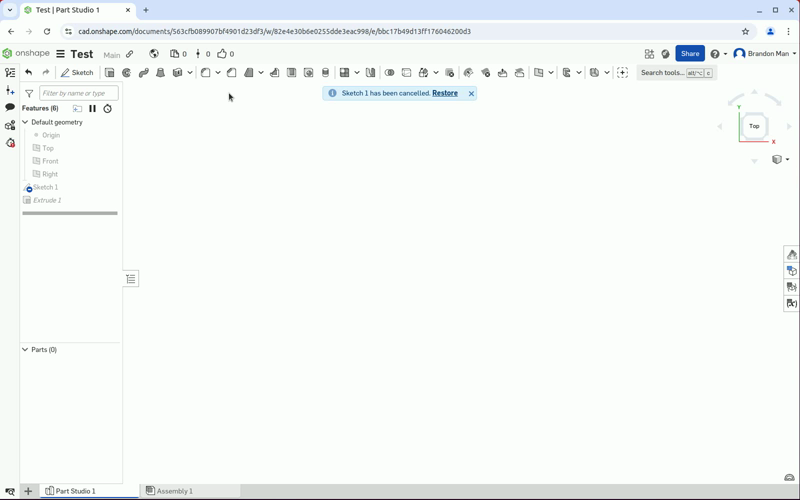
mouse_move(541, 75)
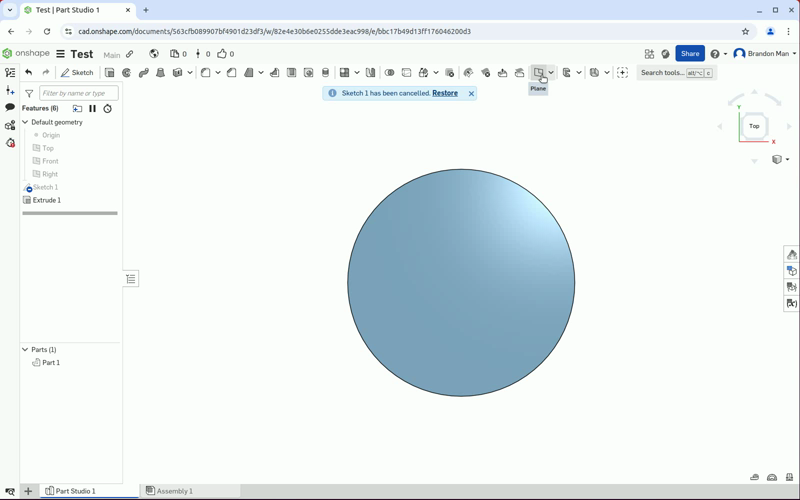
click(541, 75)
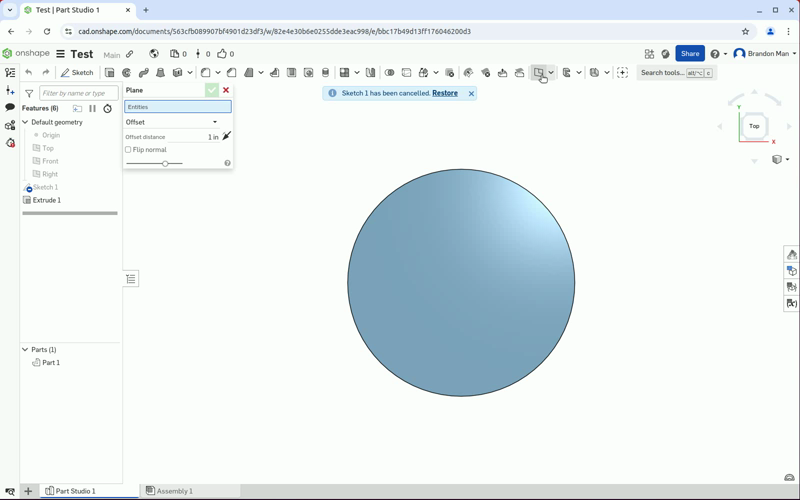
mouse_move(73, 150)
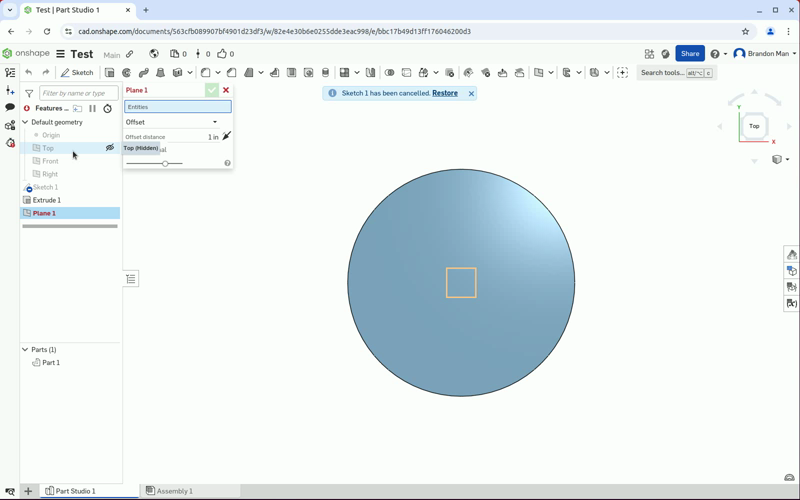
click(73, 150)
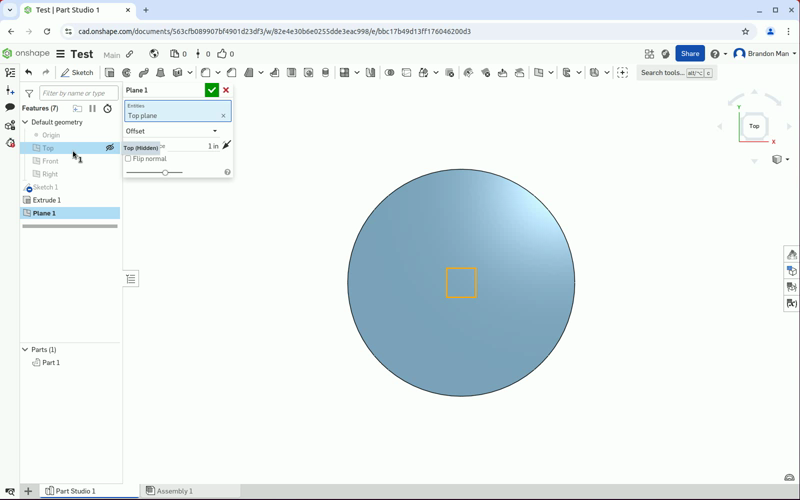
key(tab, 2)
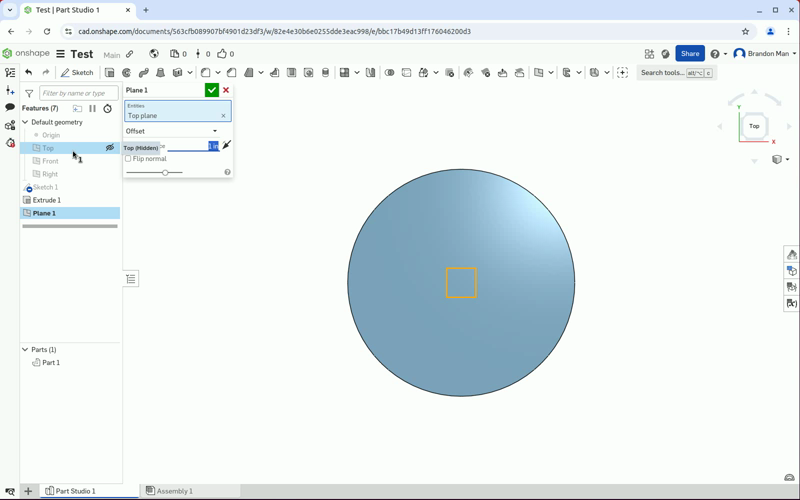
text(5.546)
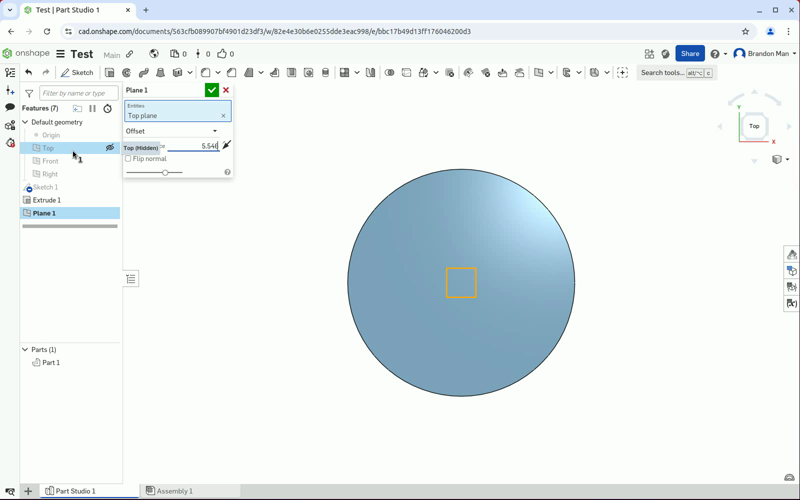
key(enter, 2)
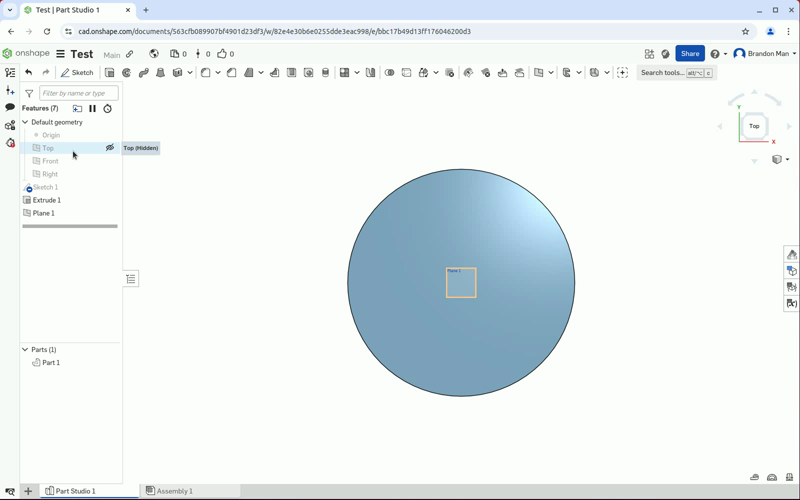
key(shift+s)
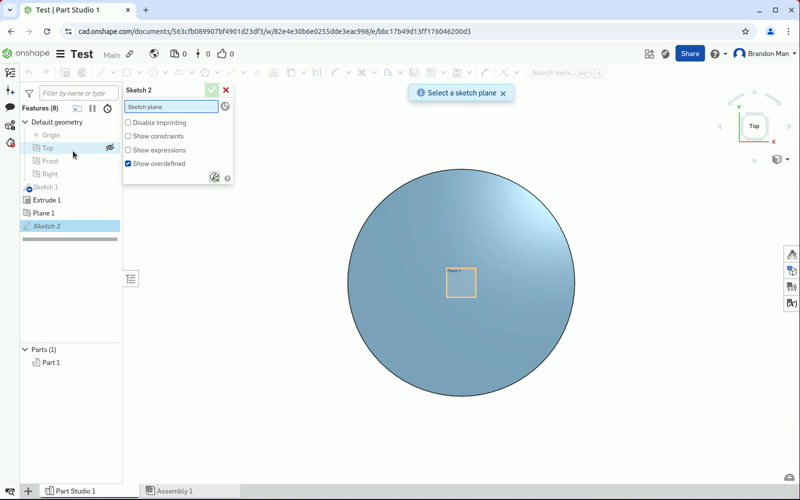
mouse_move(73, 215)
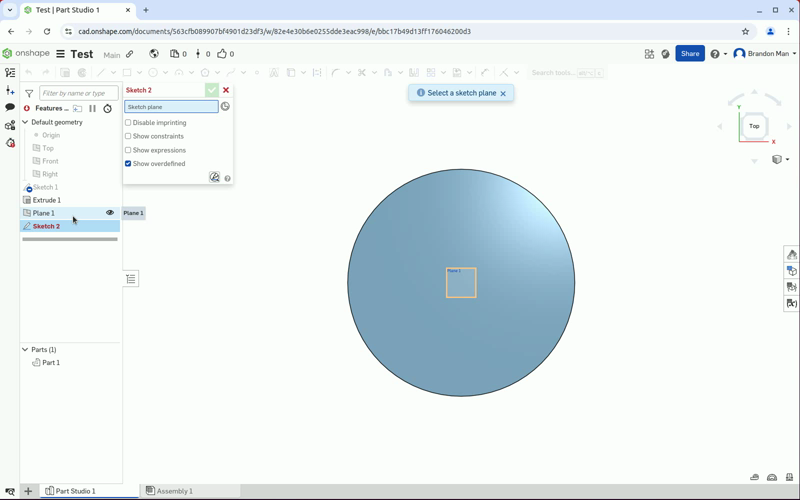
click(73, 215)
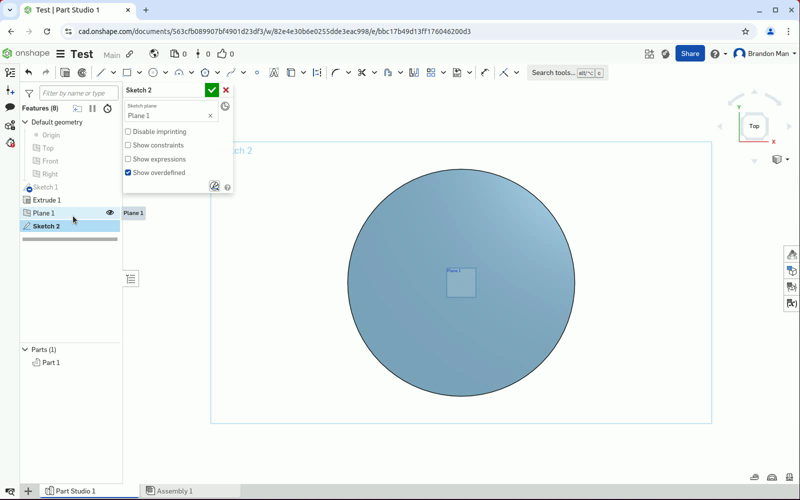
mouse_move(73, 352)
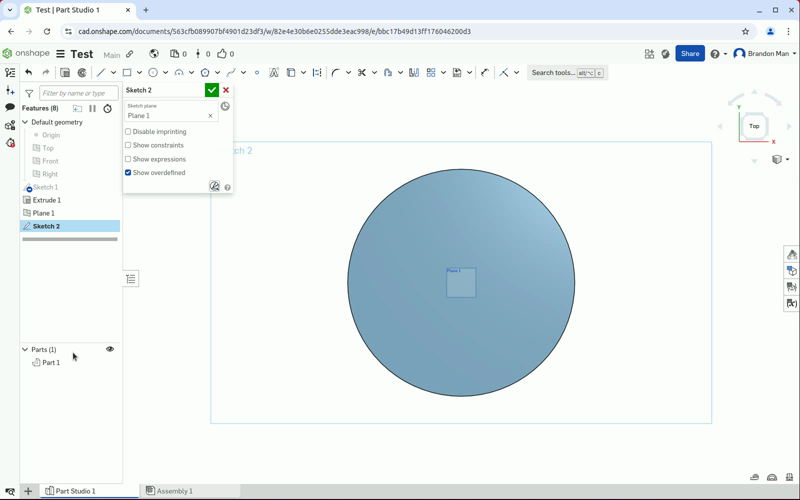
key(y)
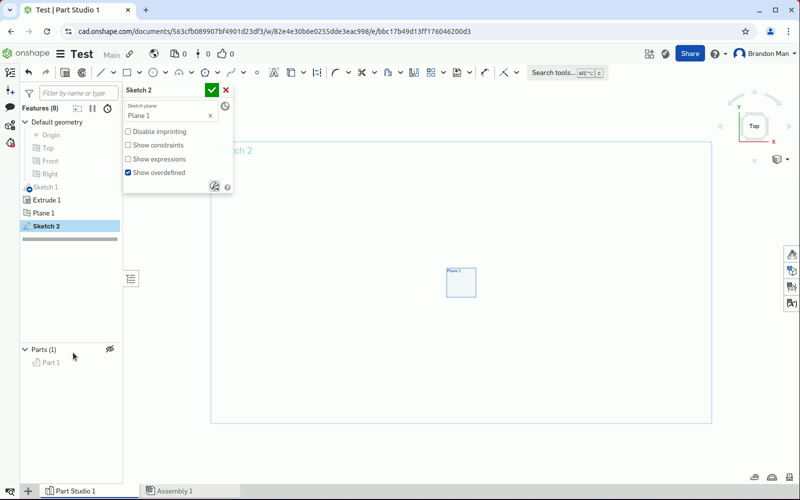
key(c)
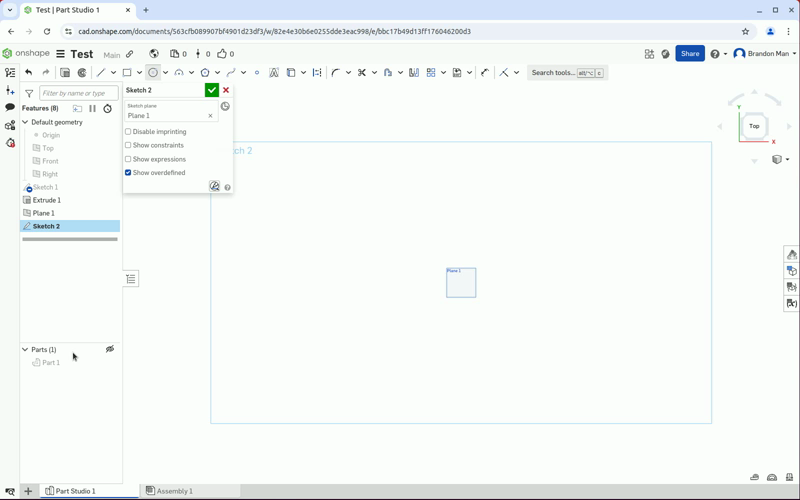
key_down(shift)
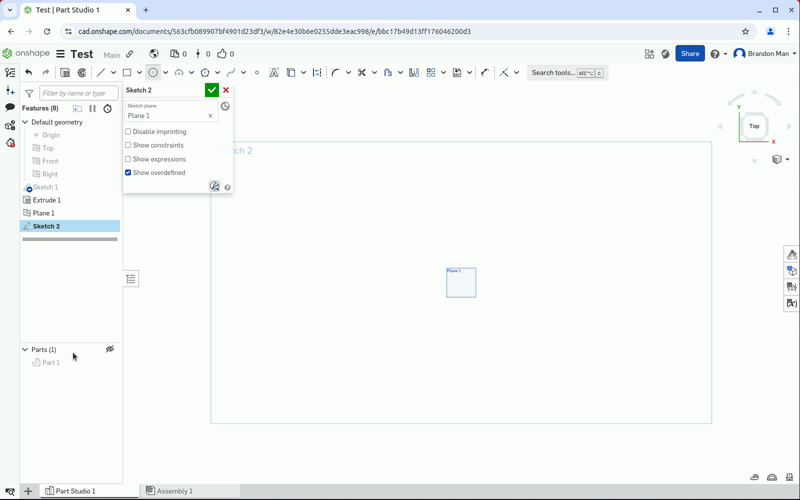
mouse_move(460, 282)
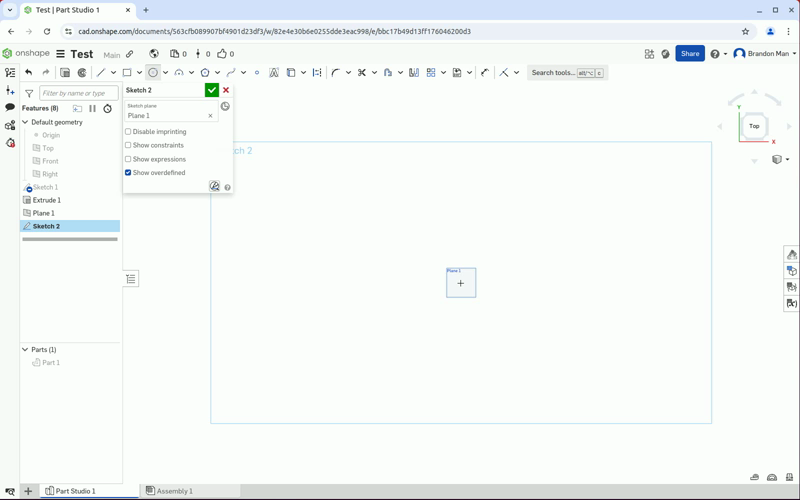
click(460, 282)
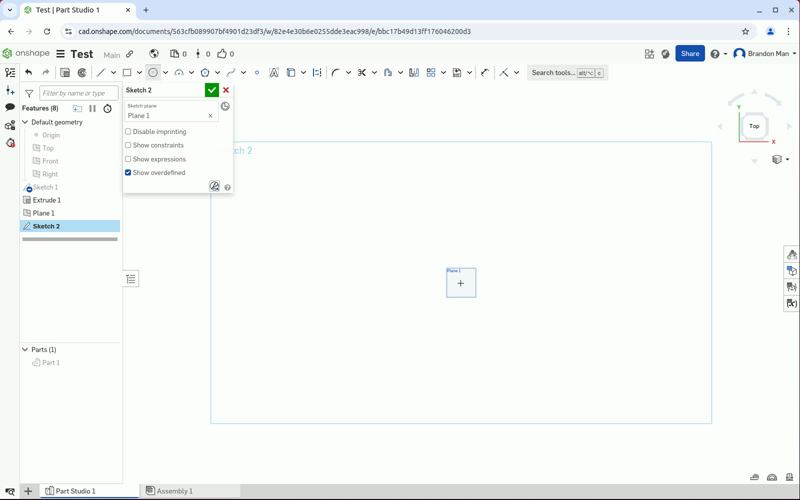
key_up(shift)
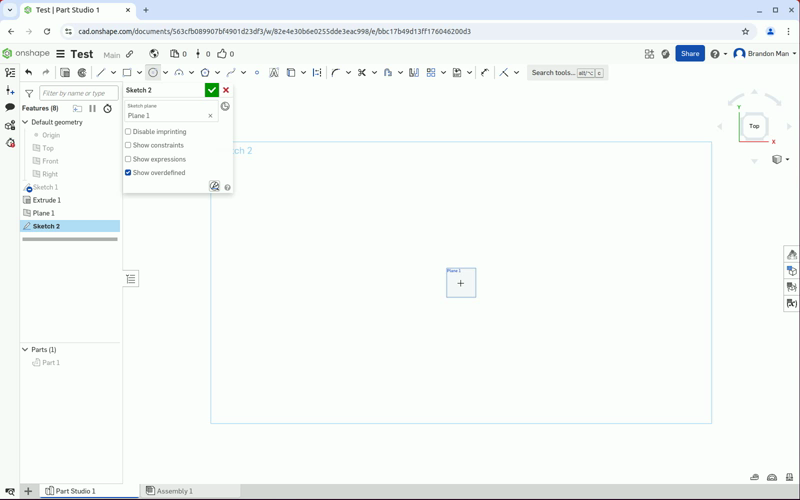
mouse_move(497, 282)
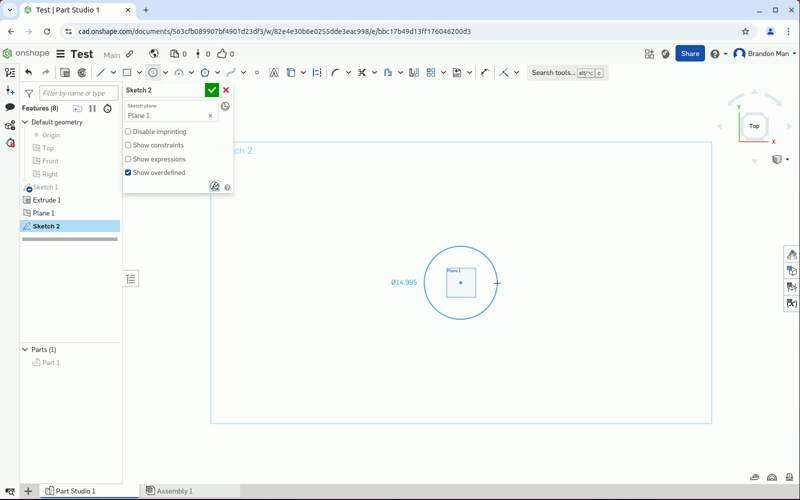
click(497, 282)
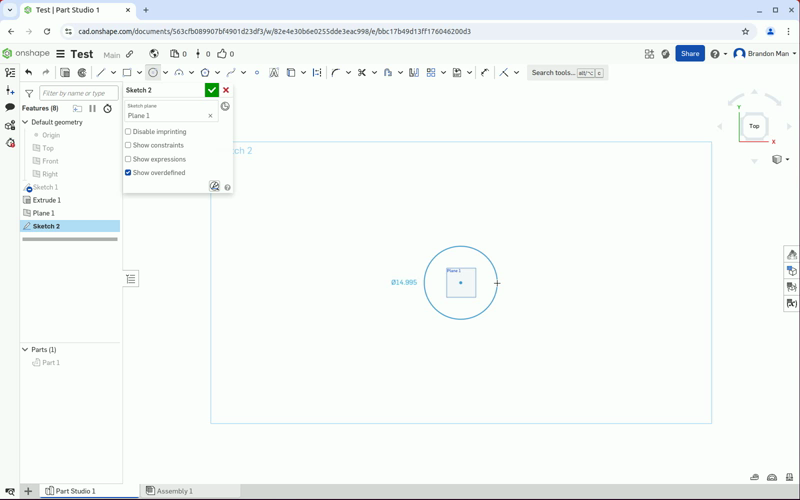
key(esc)
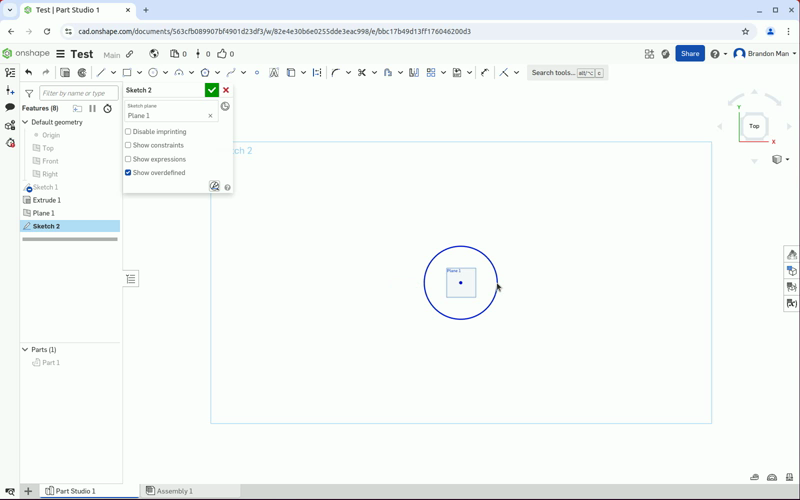
mouse_move(440, 286)
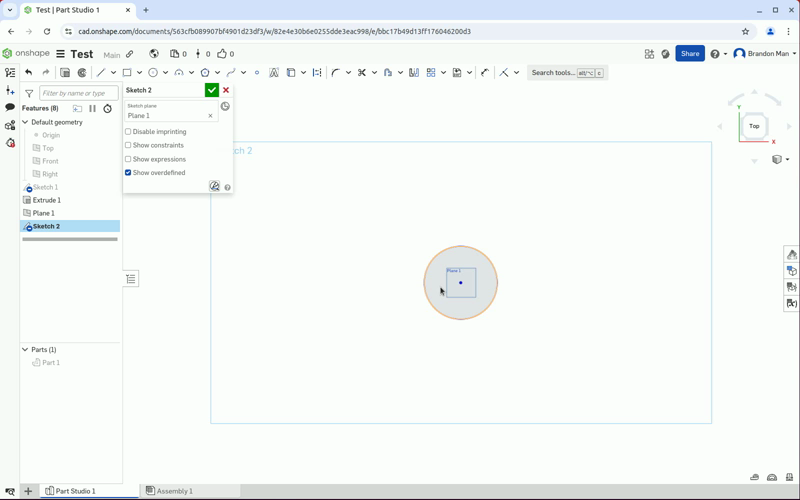
click(440, 286)
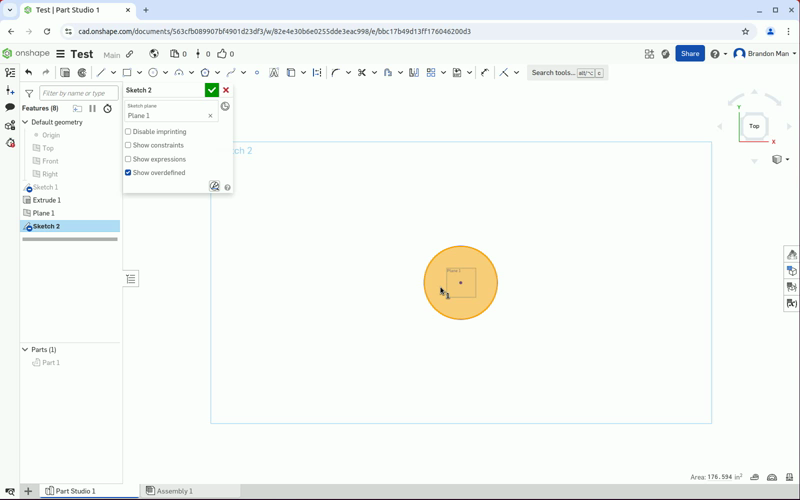
mouse_move(73, 352)
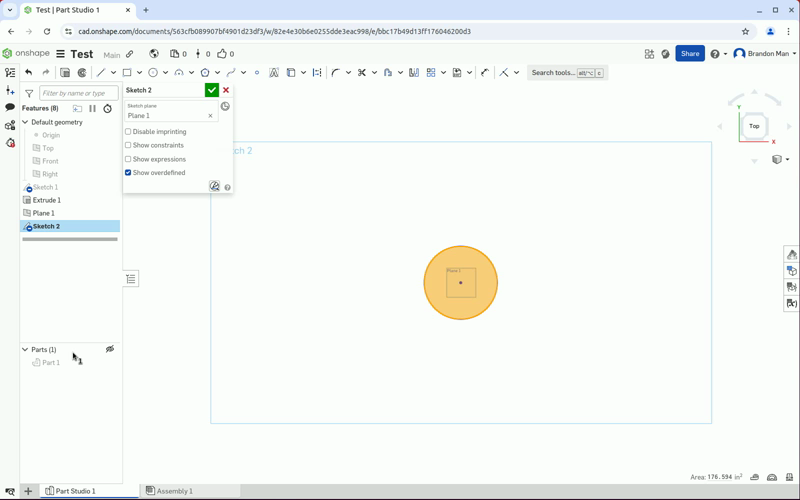
key(shift+y)
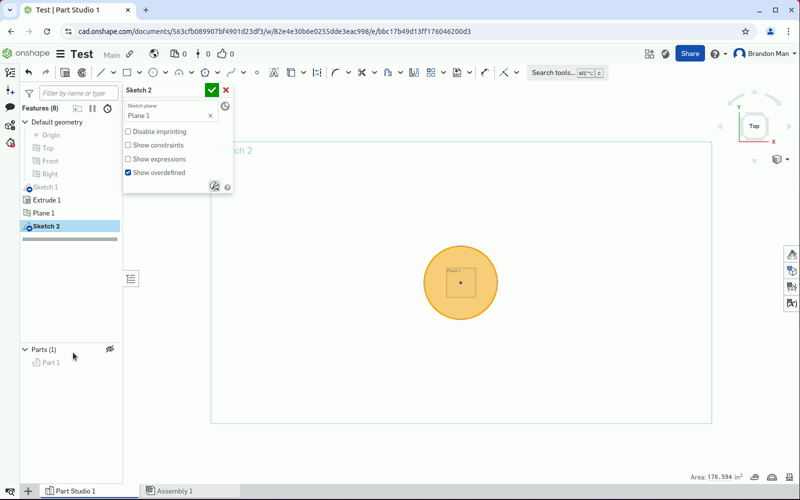
key(shift+e)
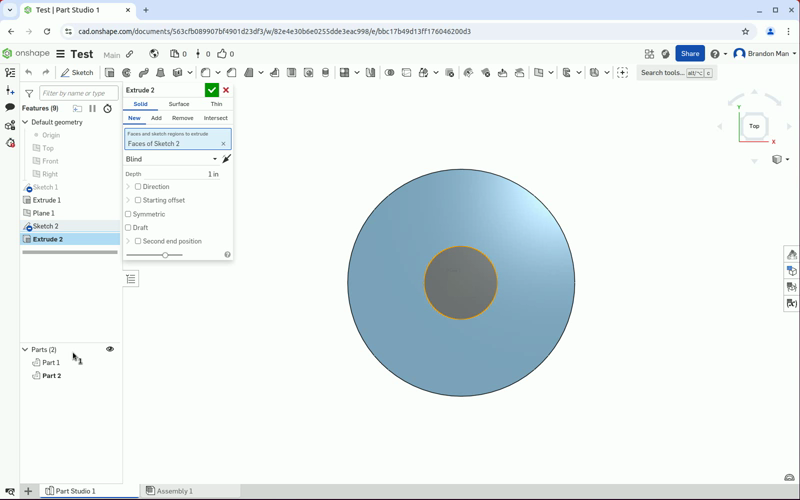
mouse_move(143, 106)
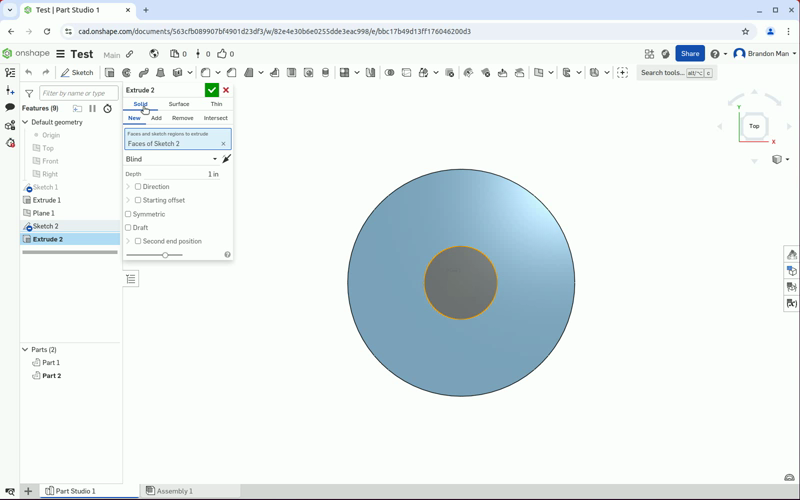
click(143, 106)
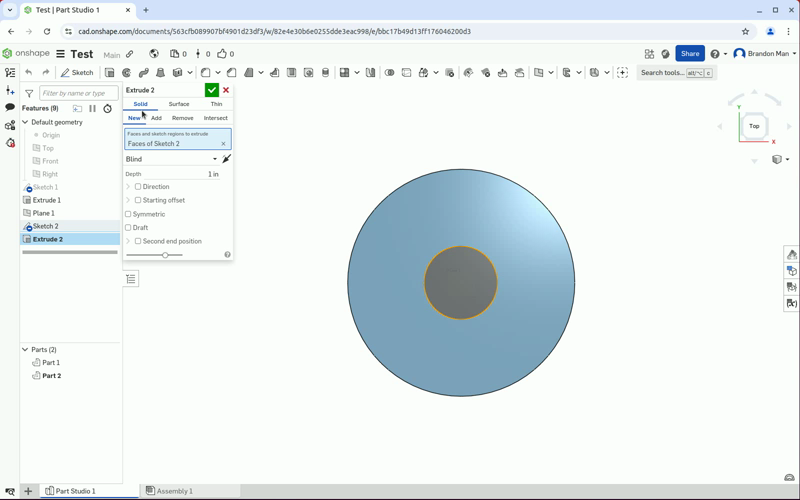
mouse_move(137, 120)
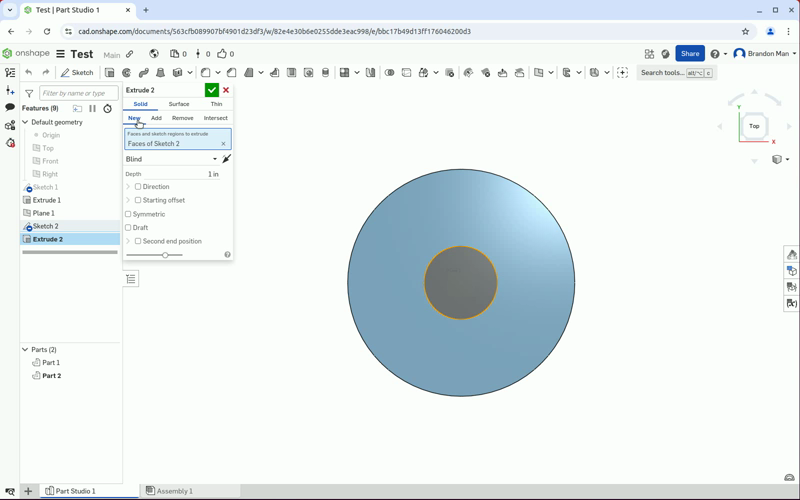
click(137, 120)
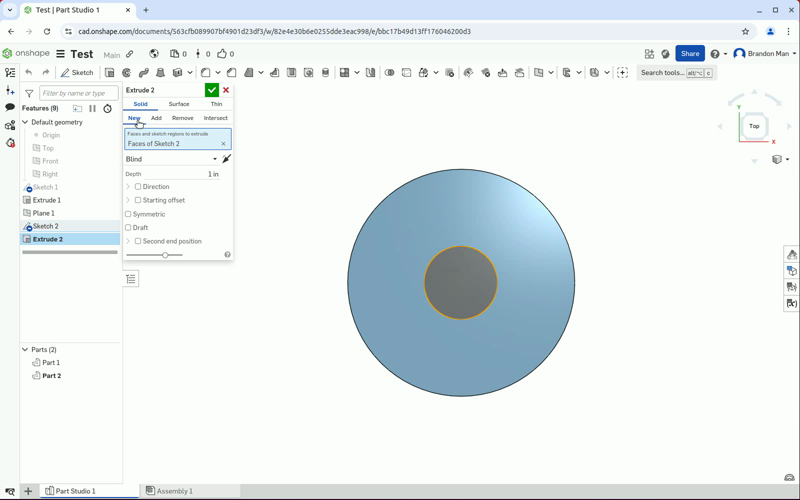
key(tab, 4)
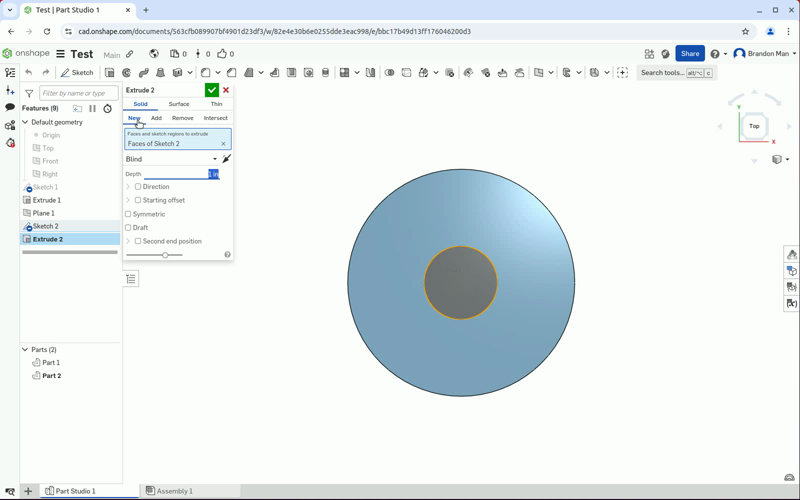
text(7.462)
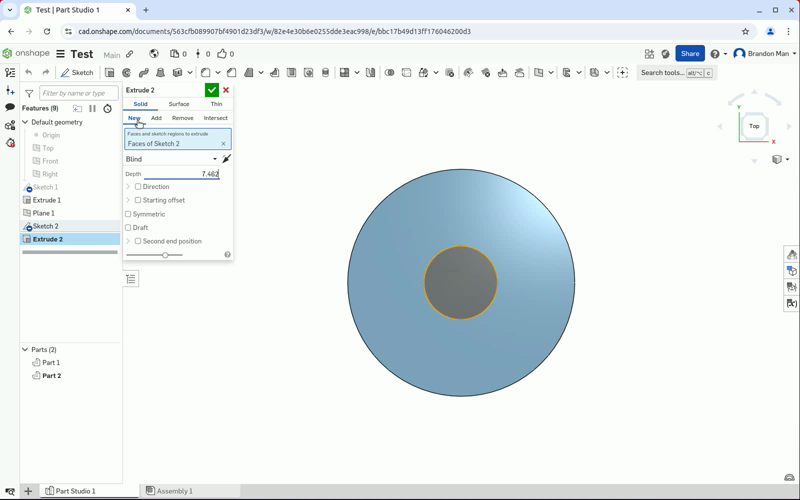
key(enter)
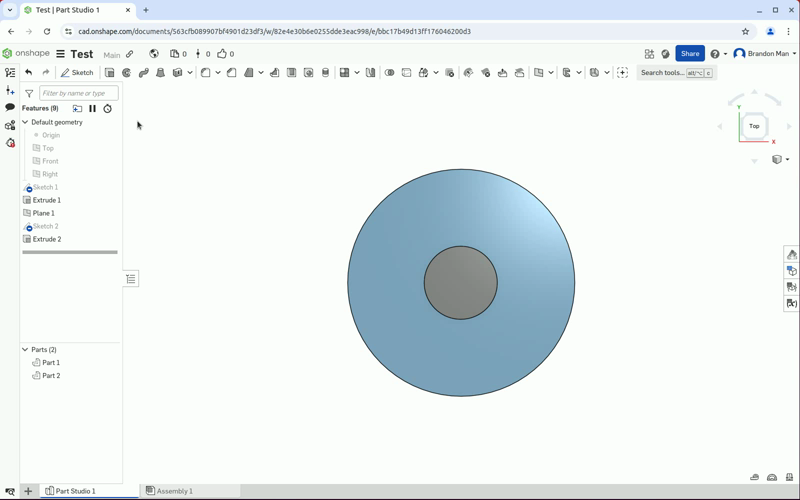
key(shift+h)
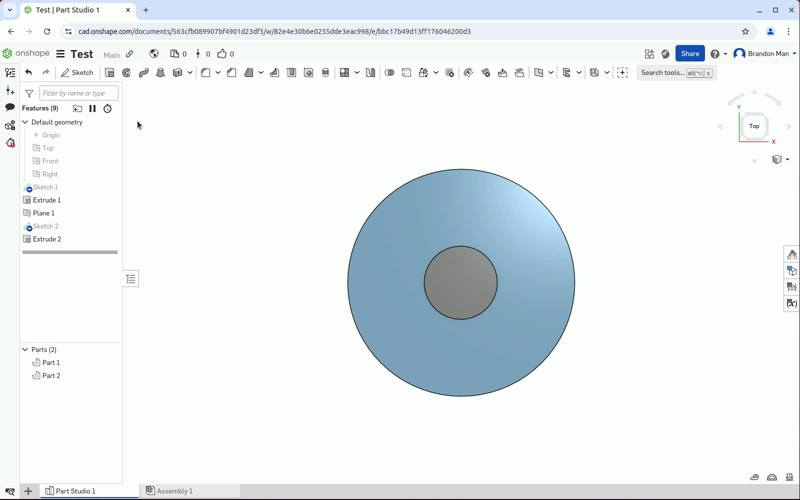
key(shift+h)
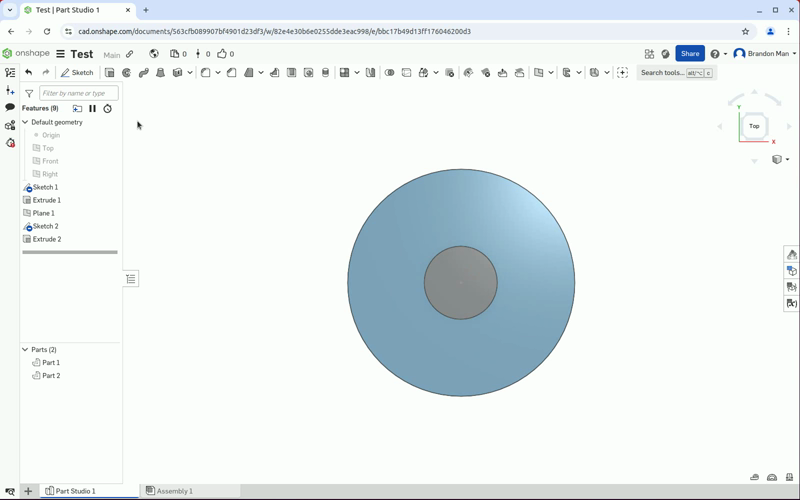
key(shift+7)
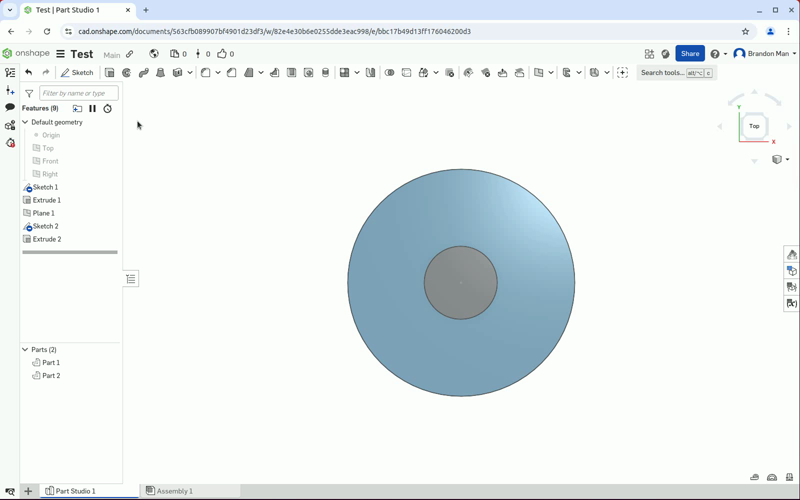
key(up, 3)
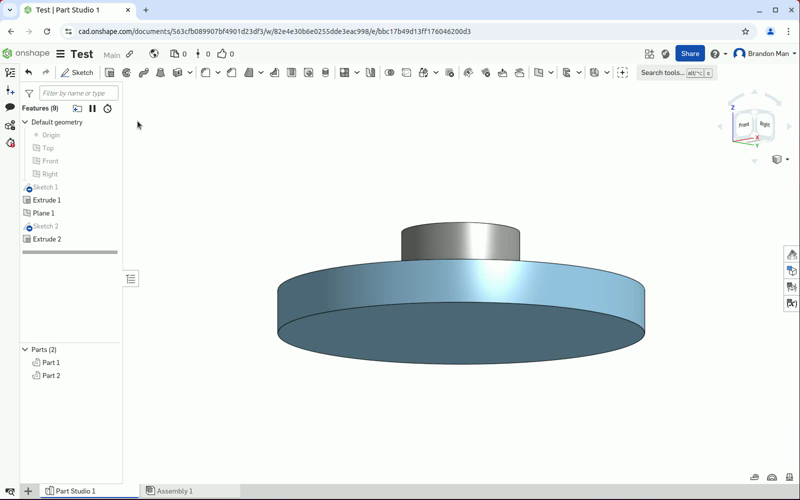
key(left, 3)
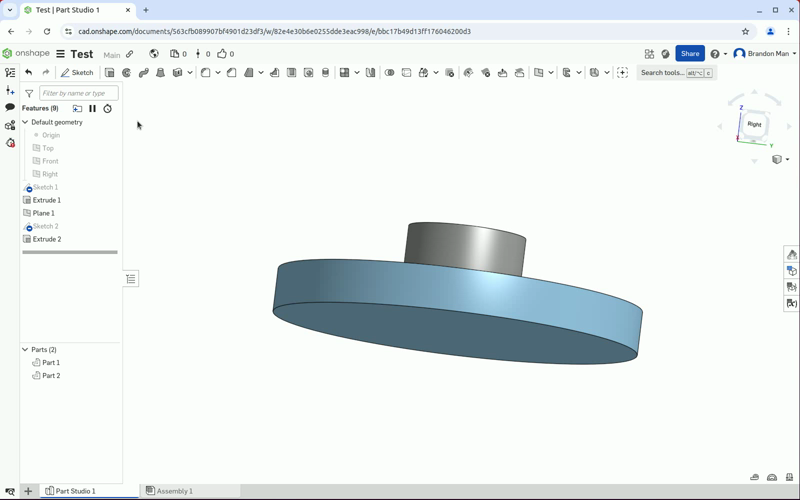
key(right, 3)
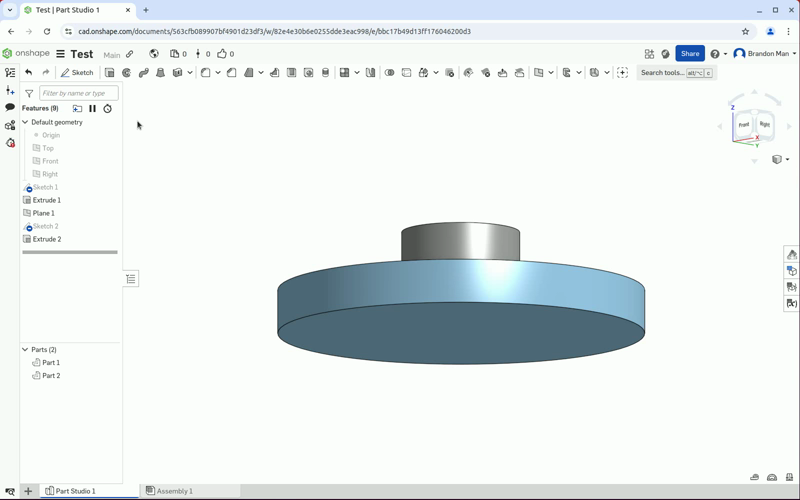
key(down, 3)
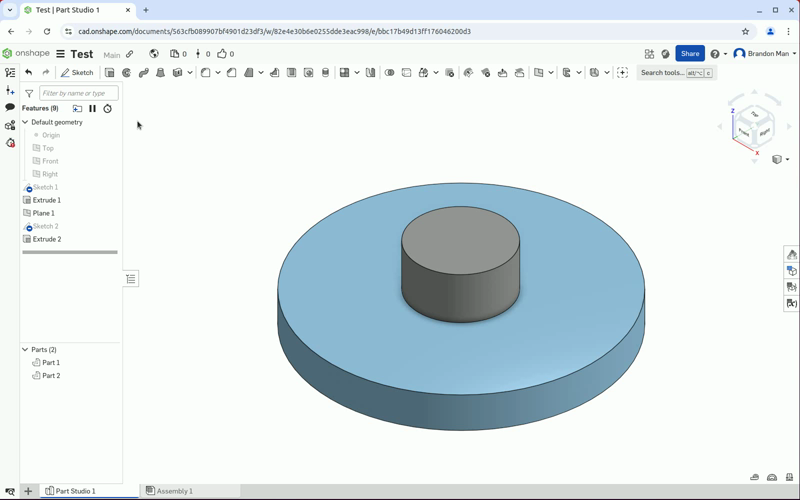
mouse_move(73, 189)
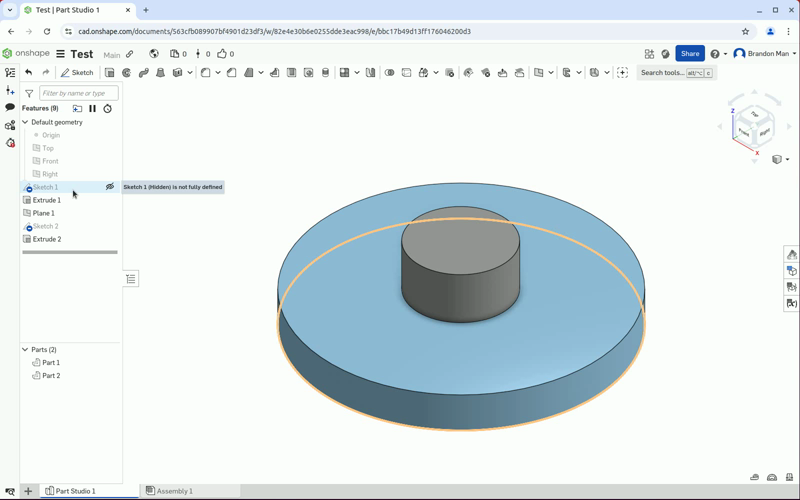
click(73, 189)